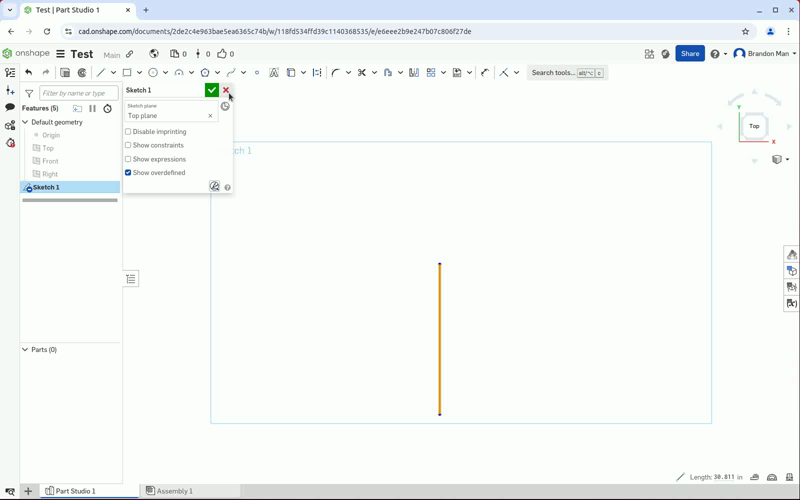
key(shift+h)
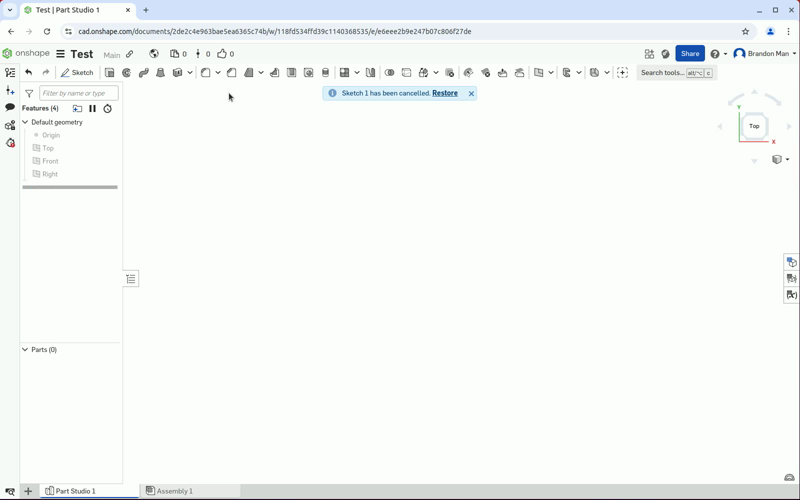
mouse_move(73, 352)
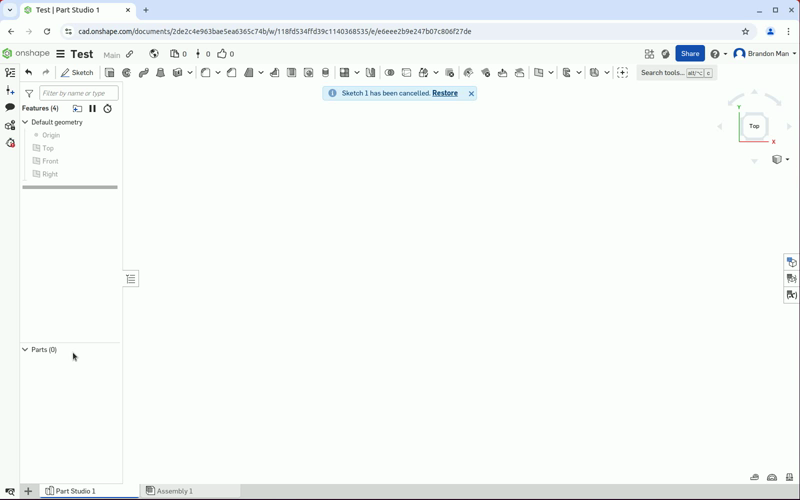
key(y)
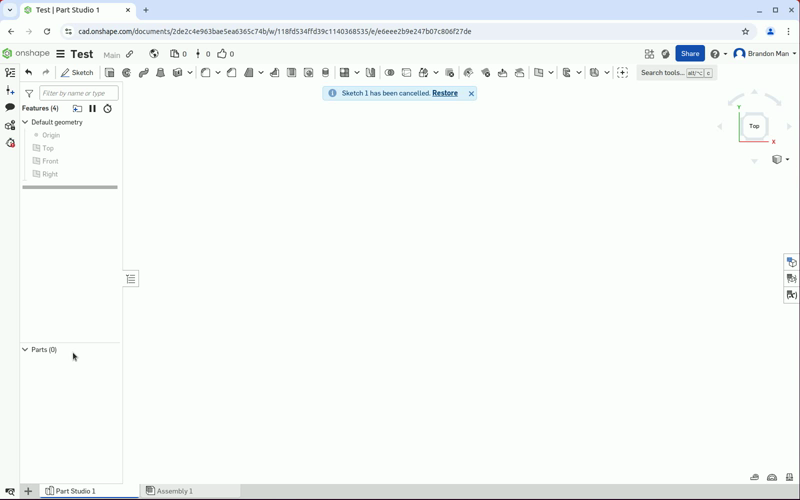
key(shift+p)
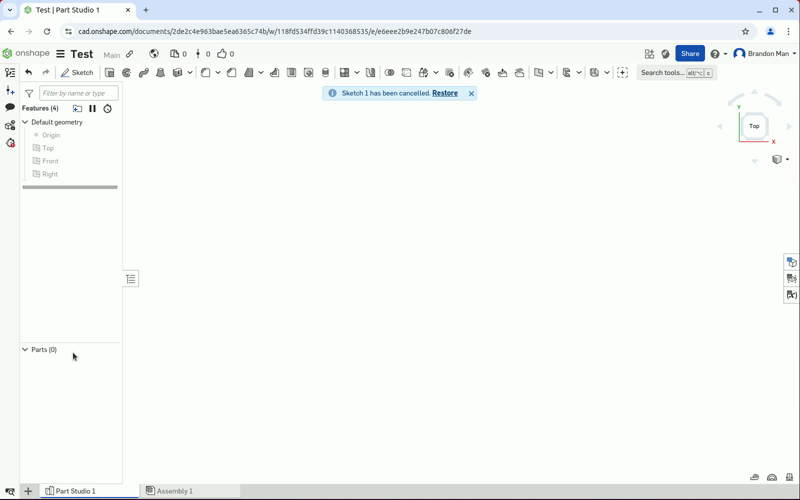
key(space)
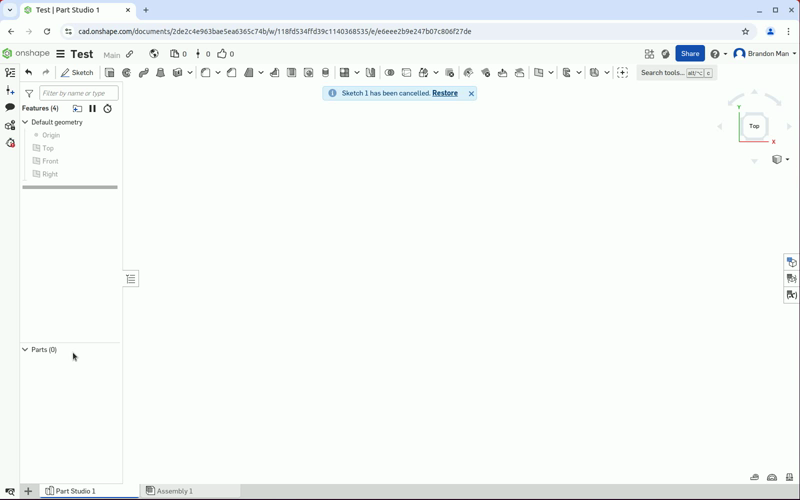
key_down(shift)
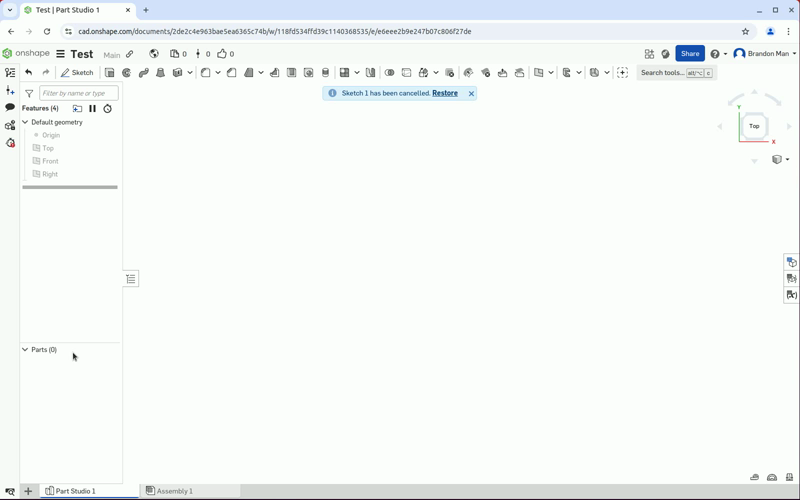
key(up)
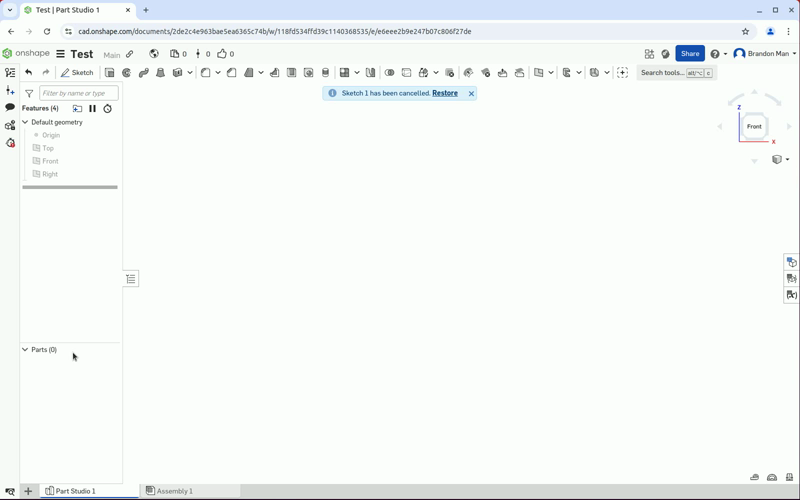
key_up(shift)
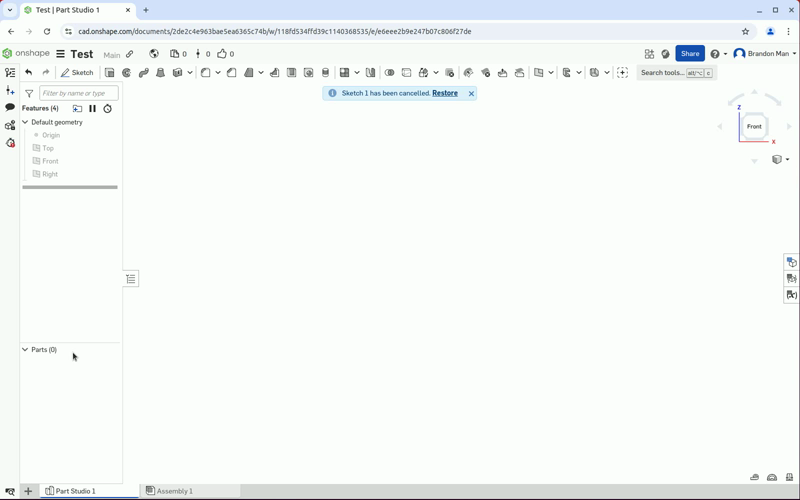
mouse_move(73, 352)
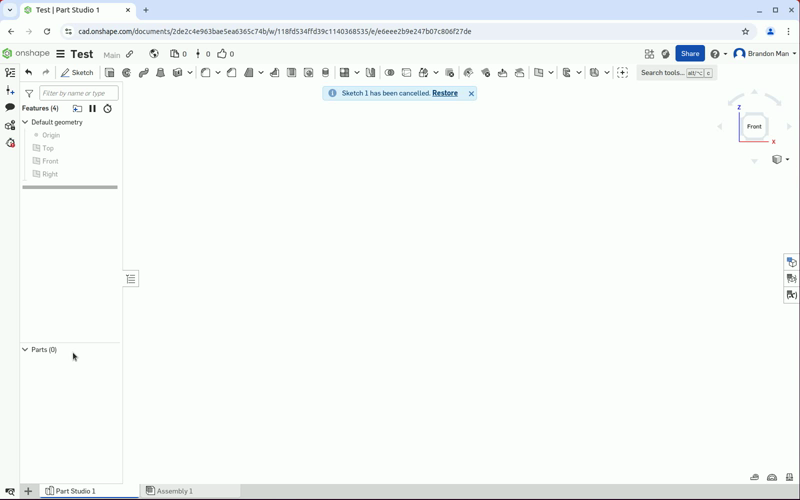
key(shift+y)
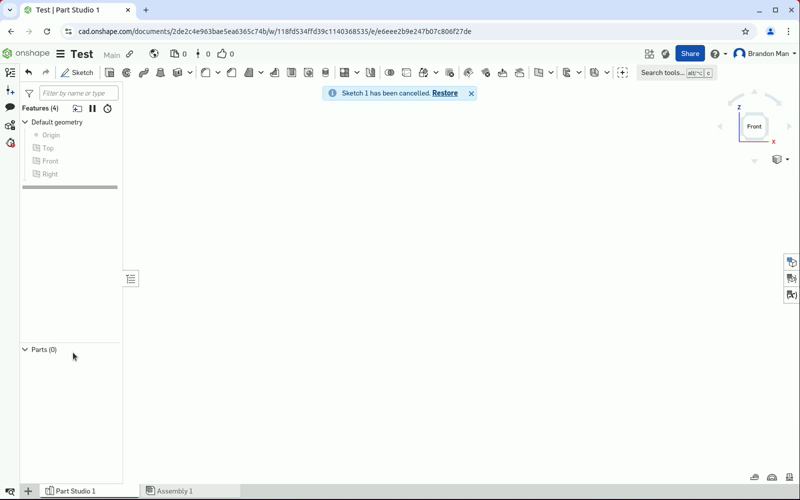
key(shift+s)
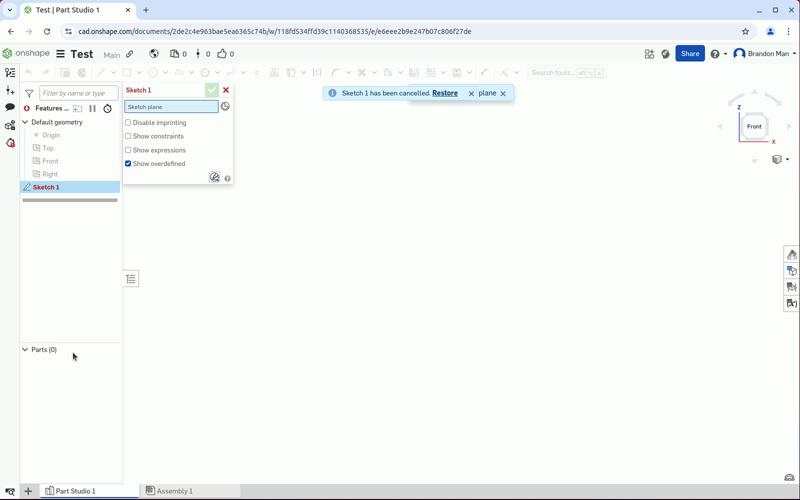
mouse_move(73, 163)
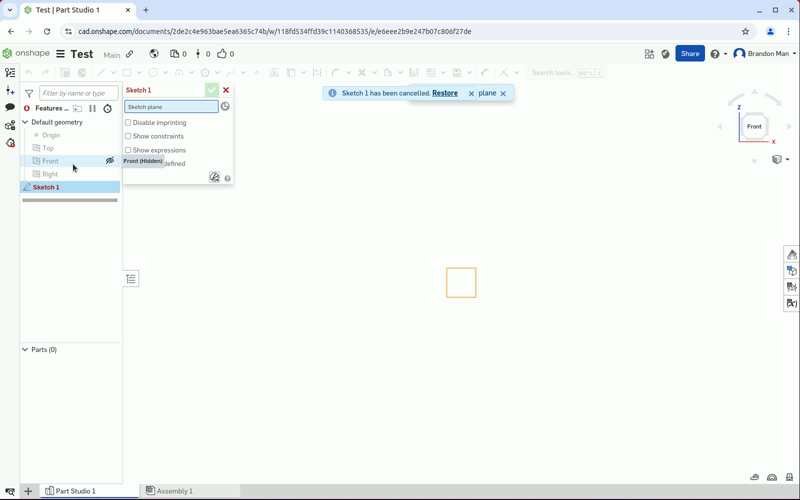
click(73, 163)
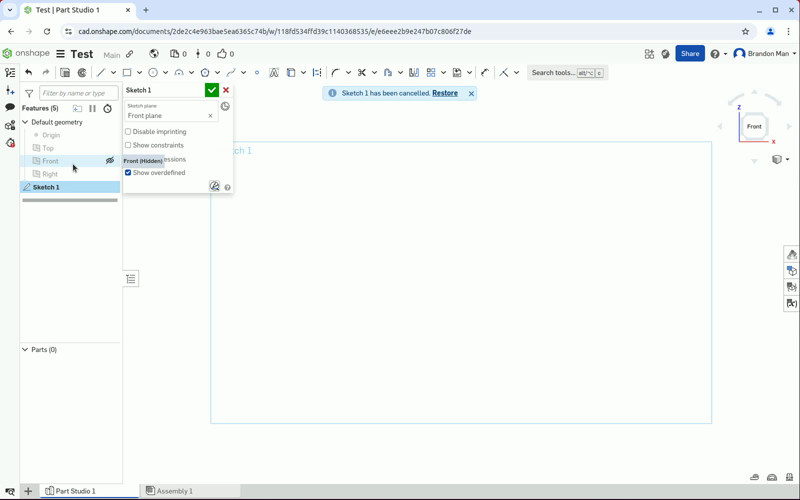
mouse_move(73, 352)
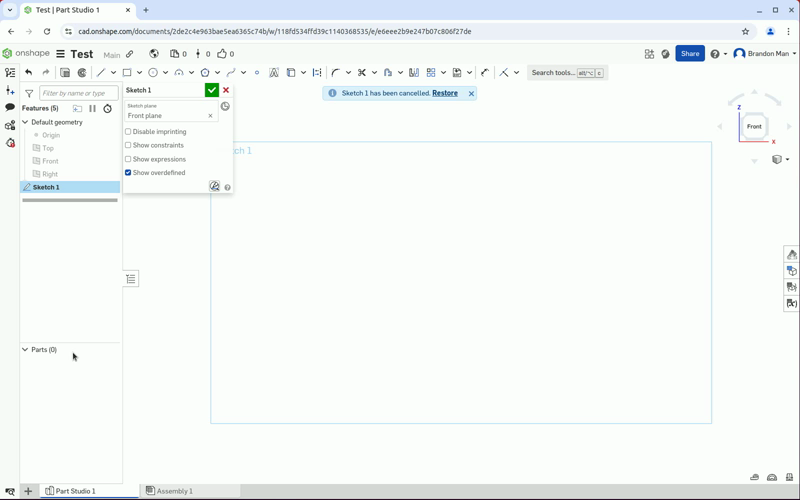
key(y)
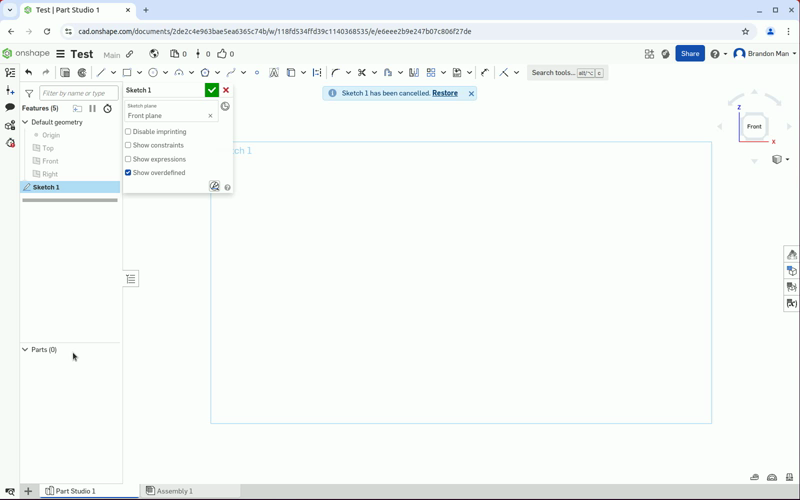
key(c)
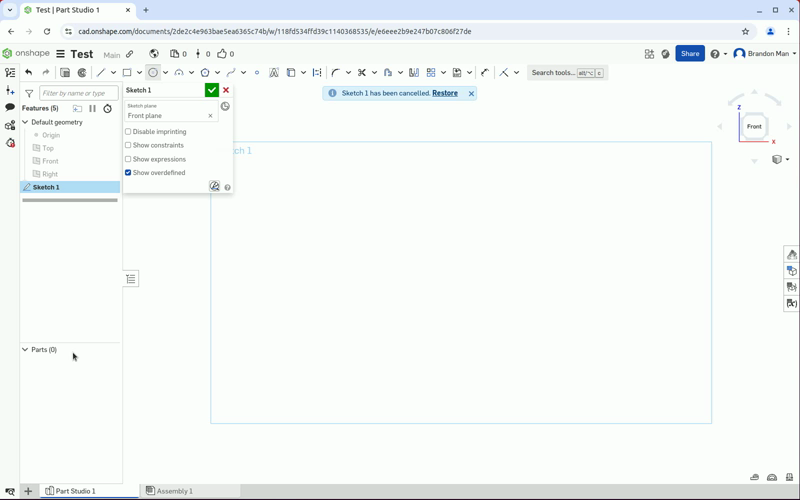
key_down(shift)
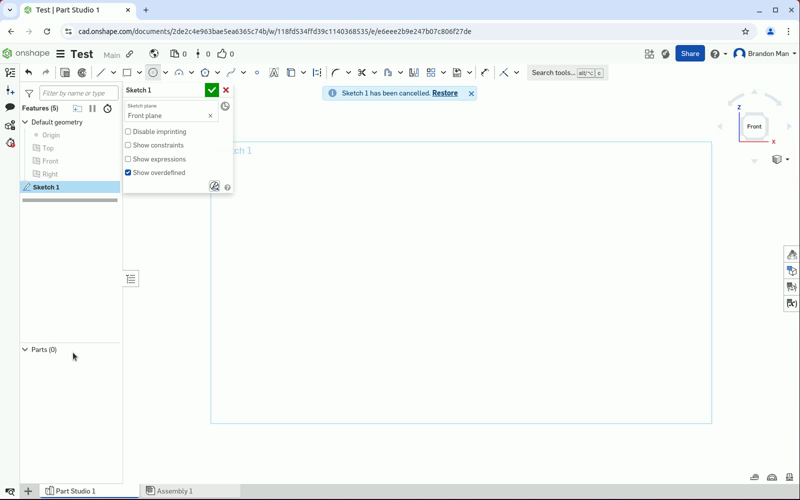
mouse_move(461, 282)
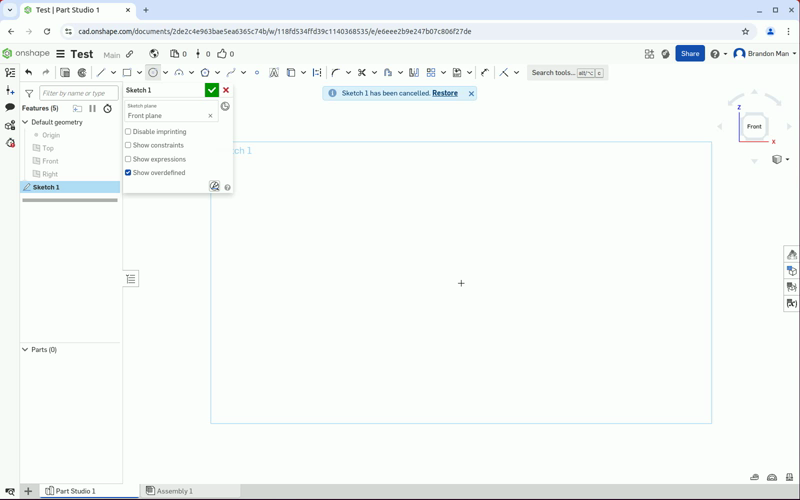
click(461, 282)
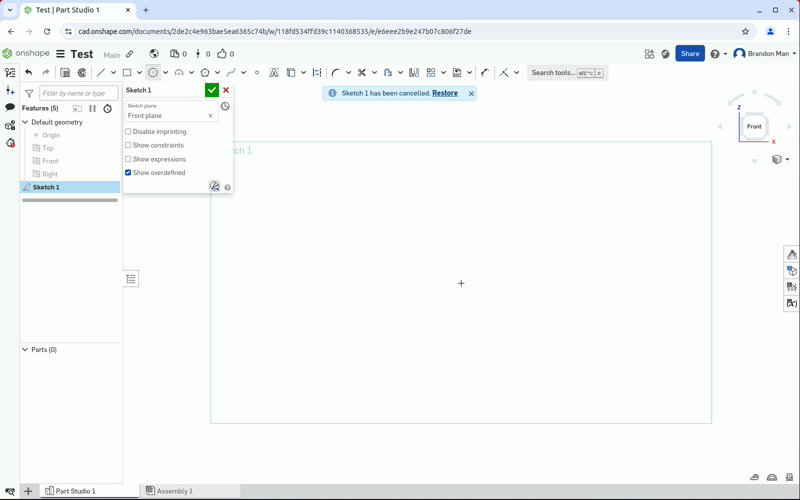
key_up(shift)
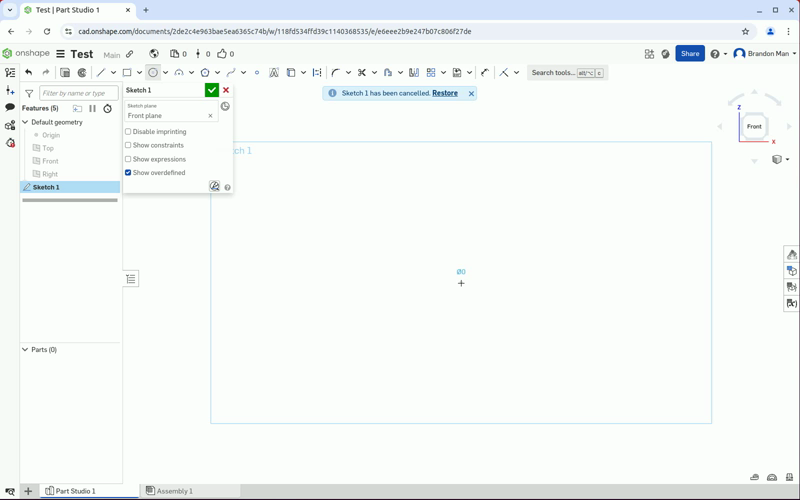
mouse_move(574, 282)
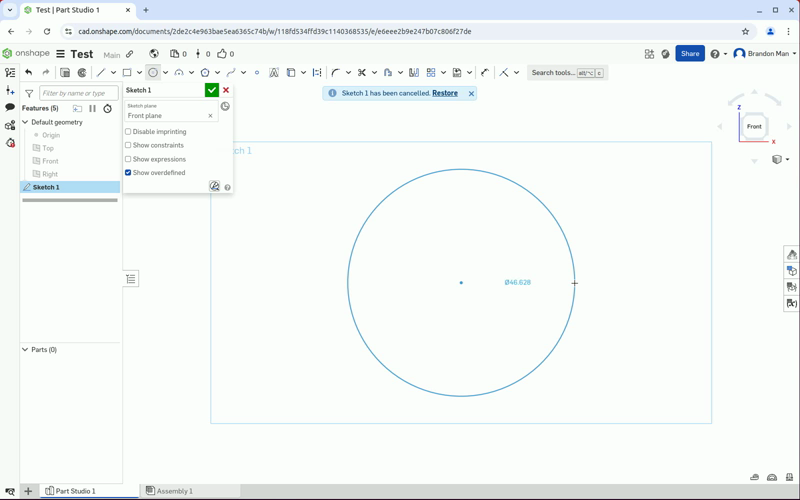
click(574, 282)
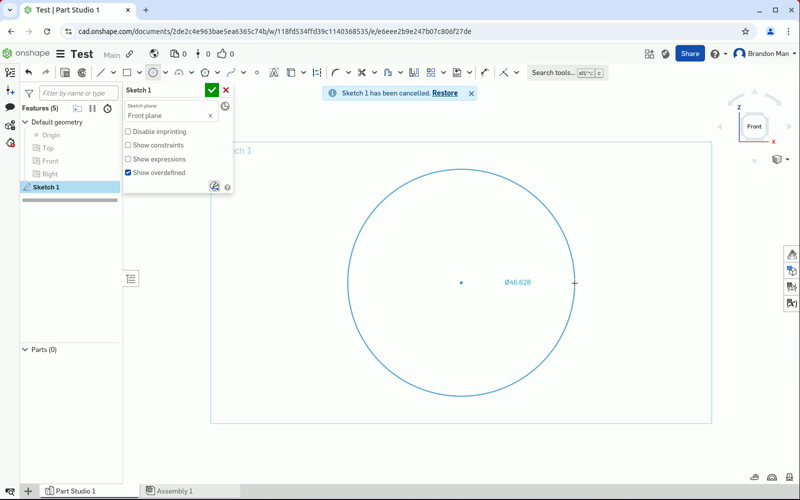
key(esc)
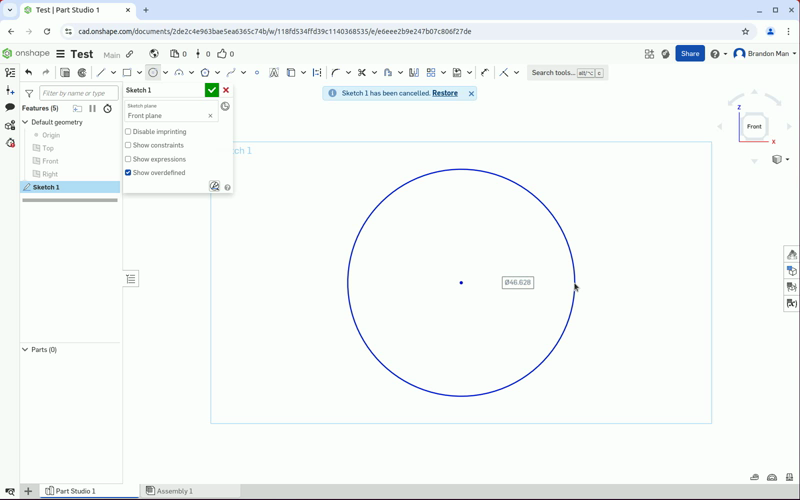
mouse_move(480, 226)
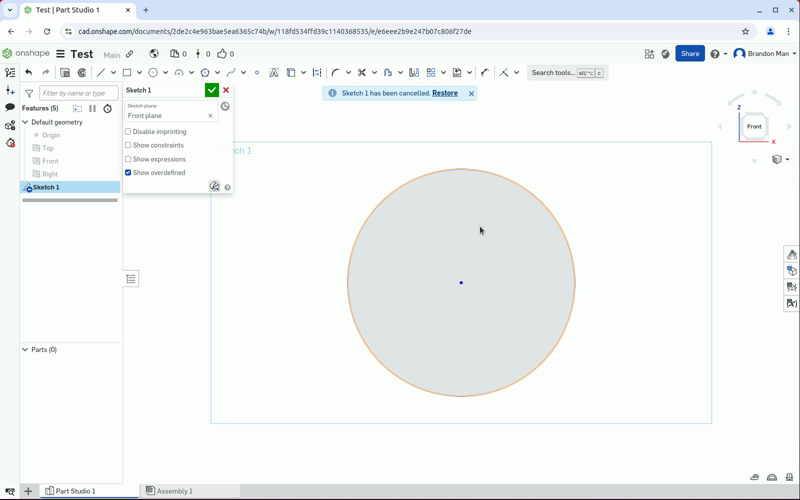
click(480, 226)
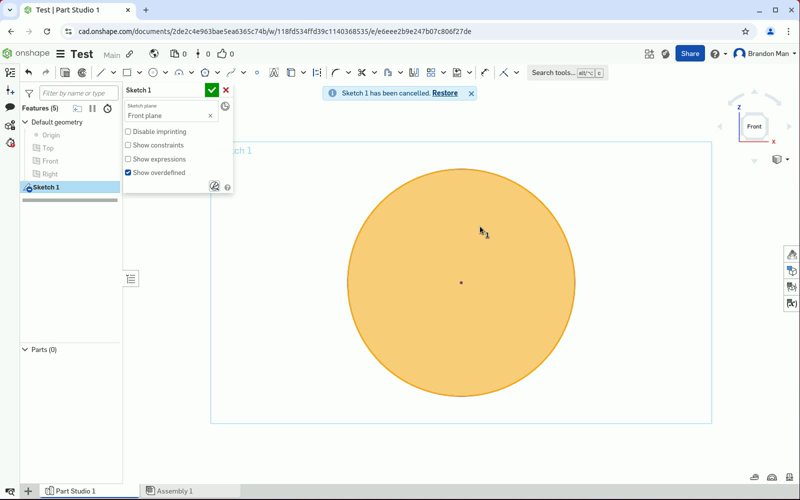
mouse_move(73, 352)
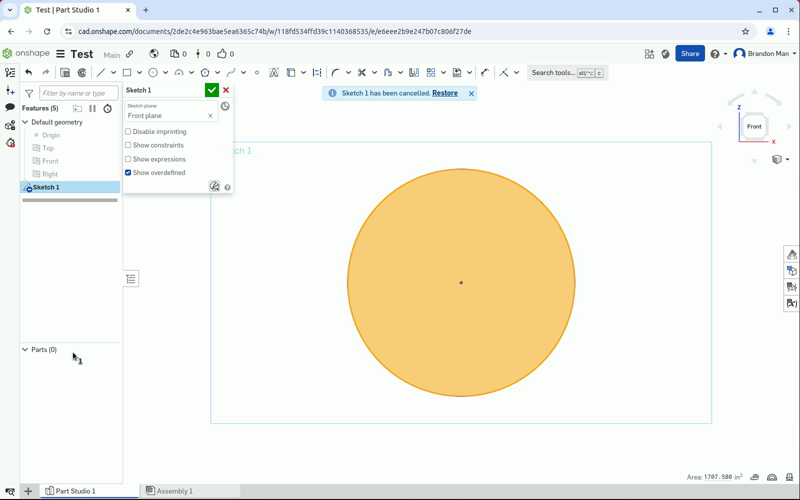
key(shift+y)
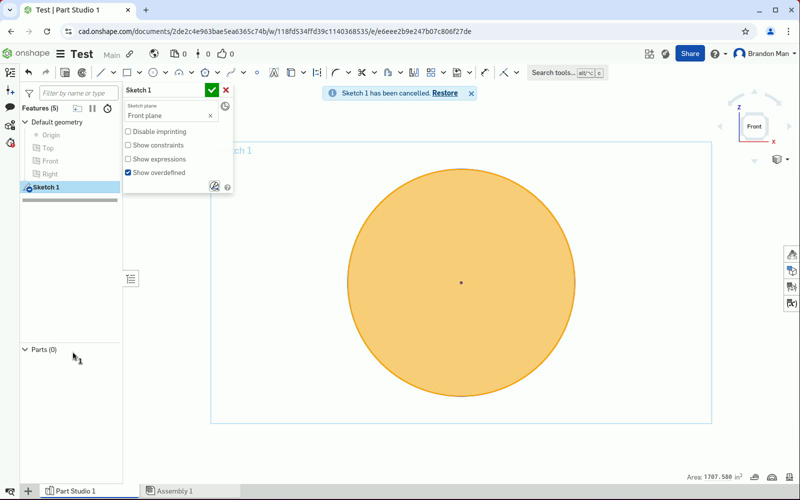
key(shift+e)
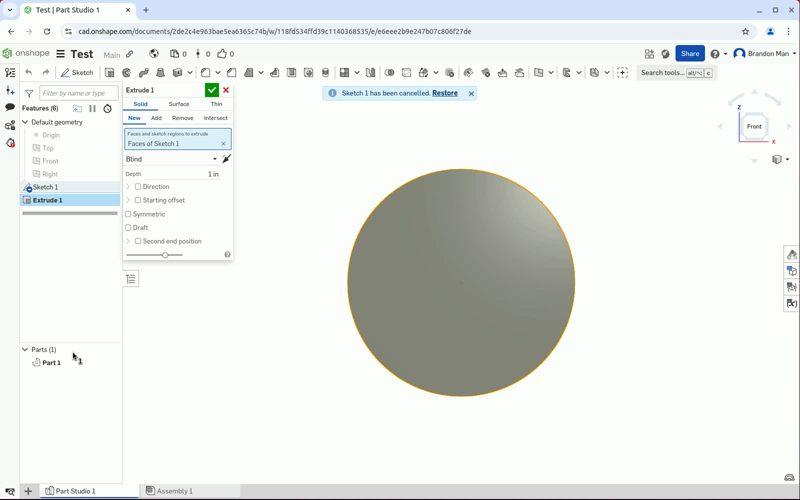
mouse_move(143, 106)
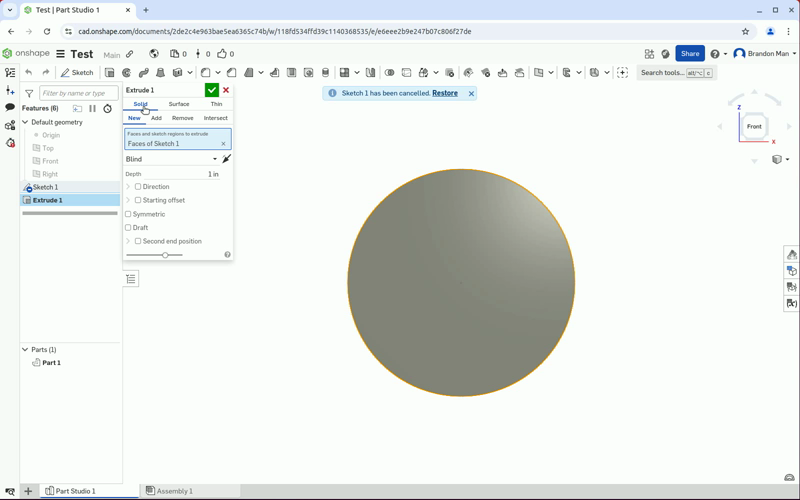
click(143, 106)
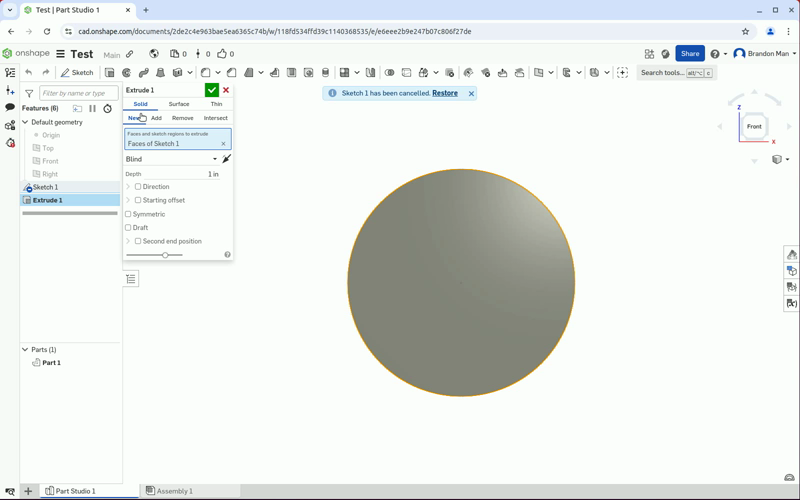
mouse_move(137, 120)
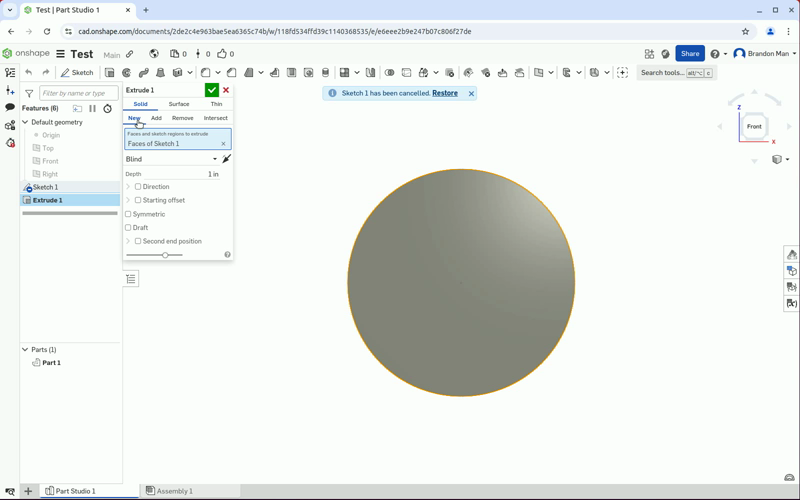
click(137, 120)
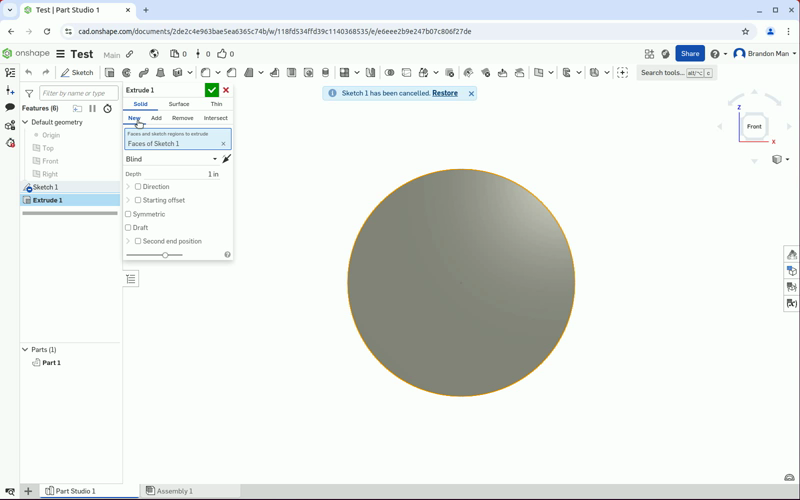
key(tab, 4)
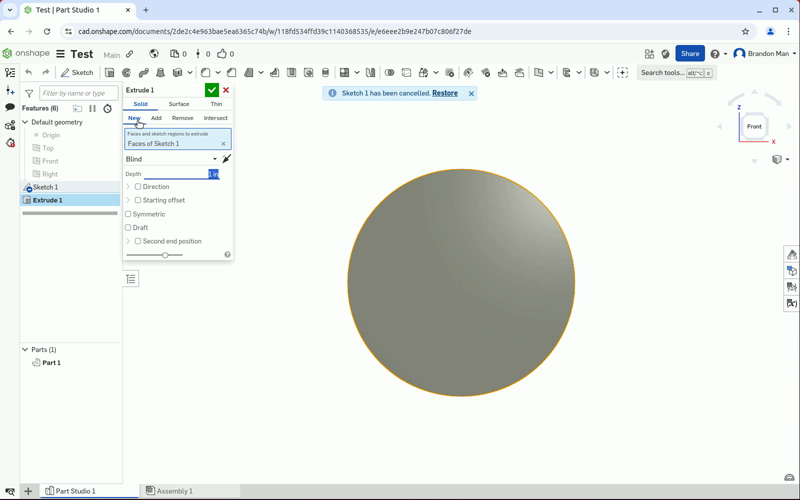
text(5.055)
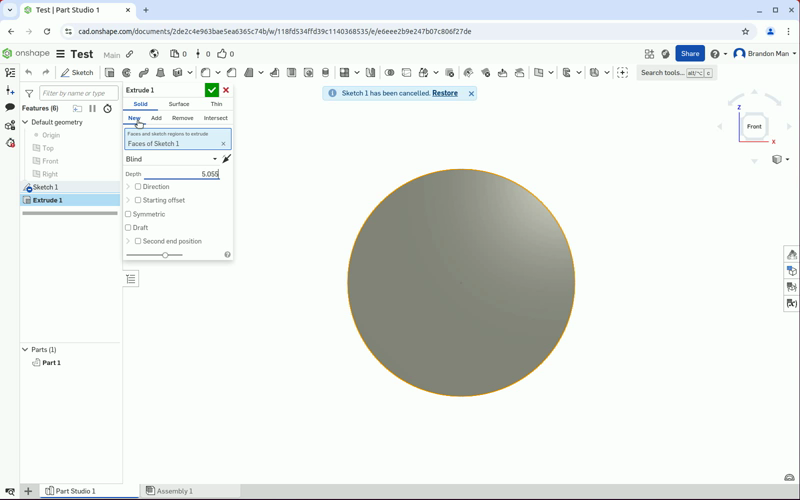
key(enter)
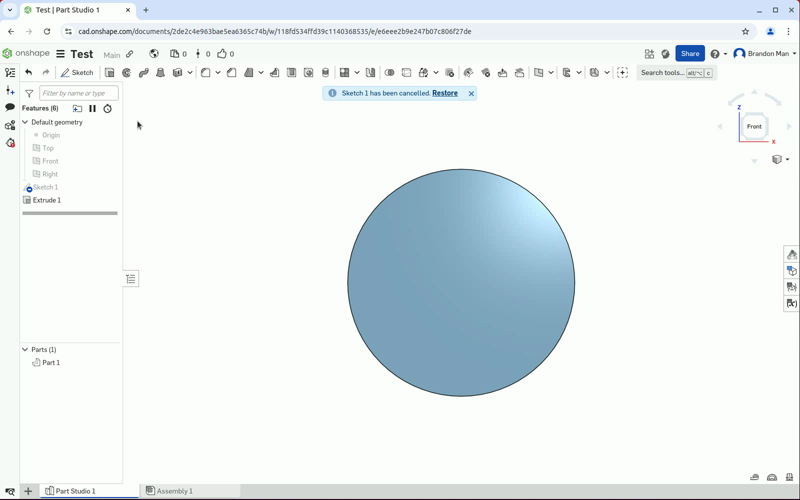
key(shift+h)
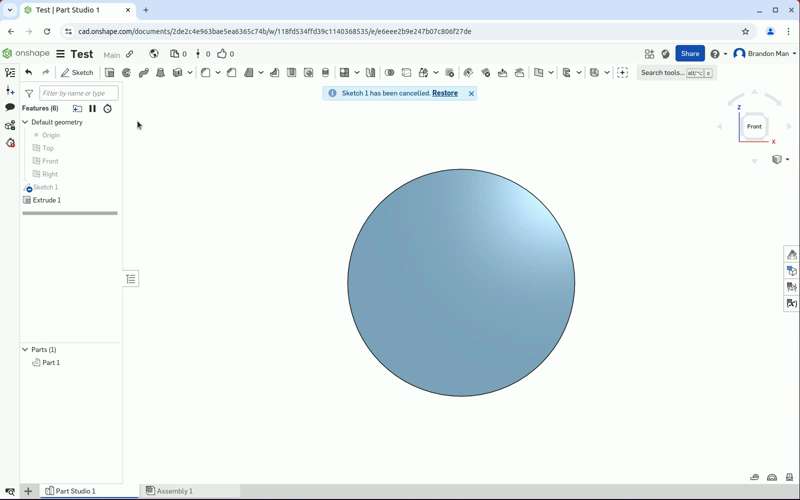
key(shift+h)
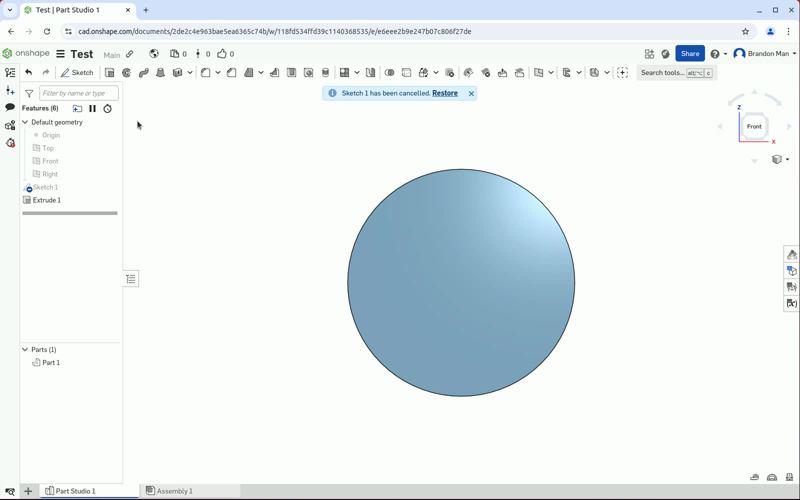
mouse_move(73, 189)
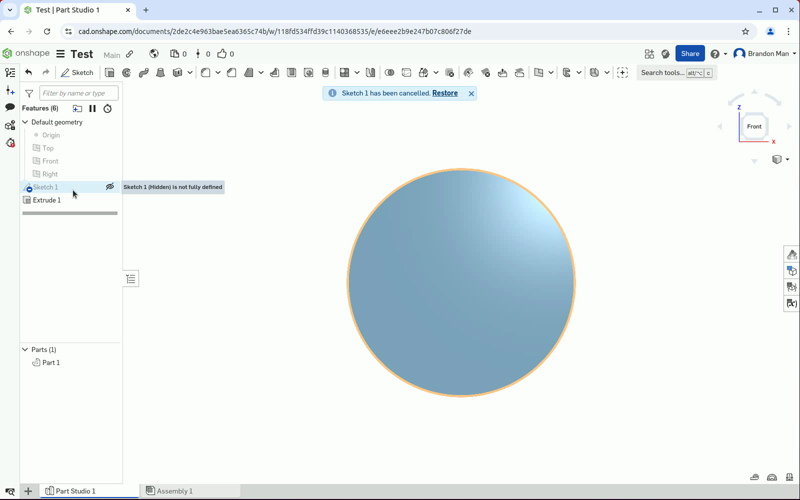
click(73, 189)
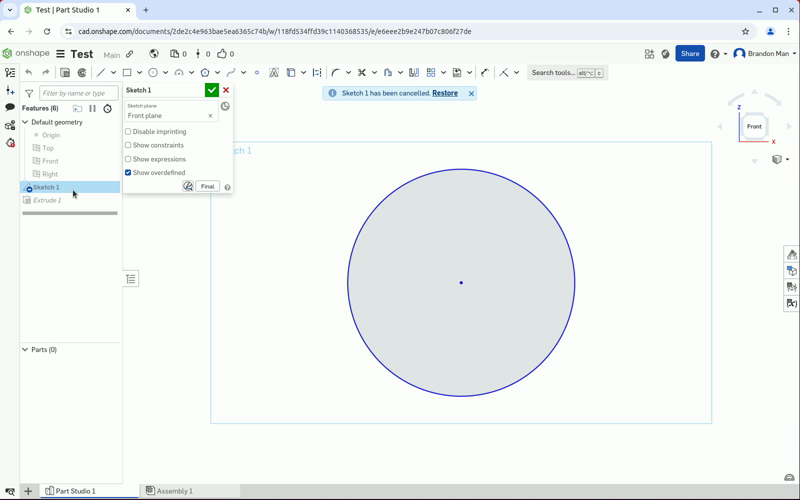
mouse_move(229, 92)
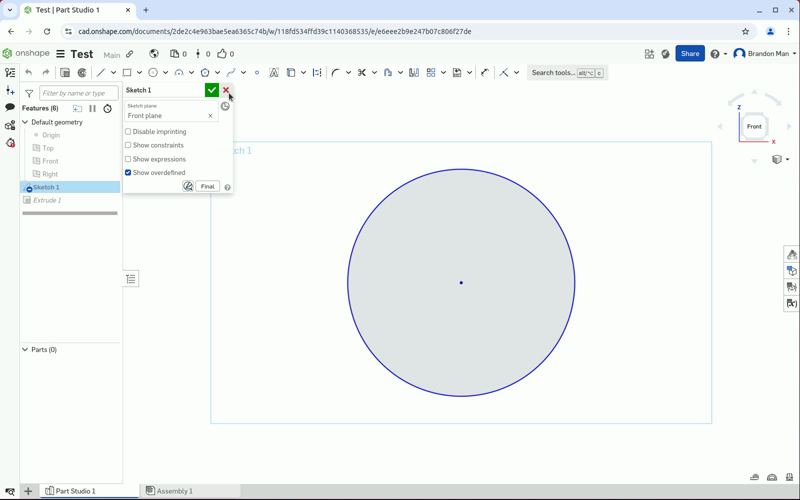
click(229, 92)
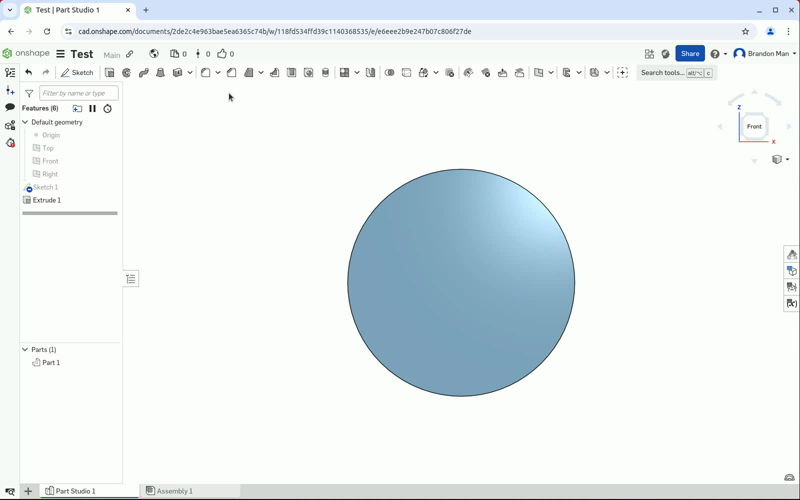
mouse_move(541, 75)
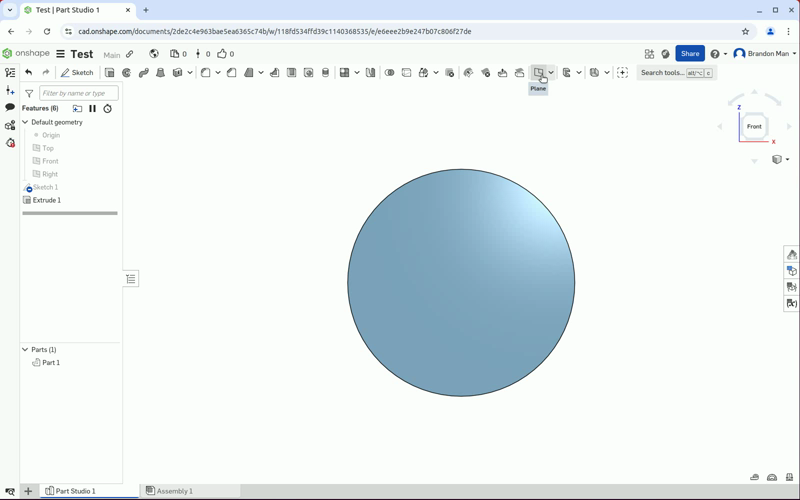
click(541, 75)
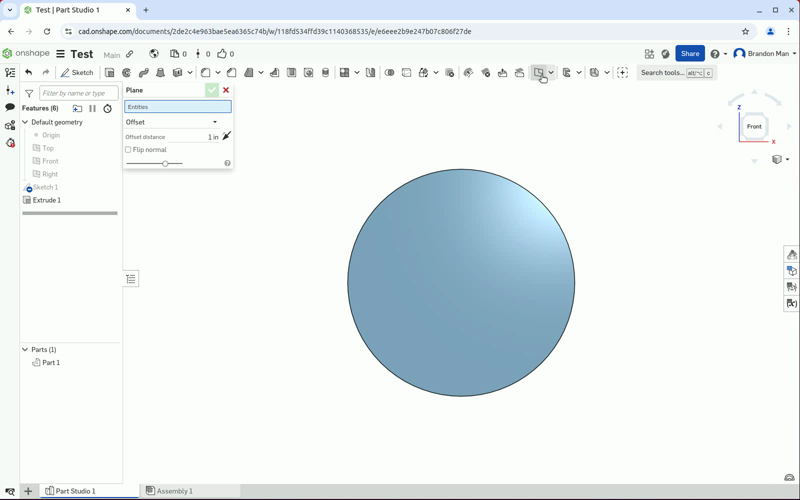
mouse_move(73, 163)
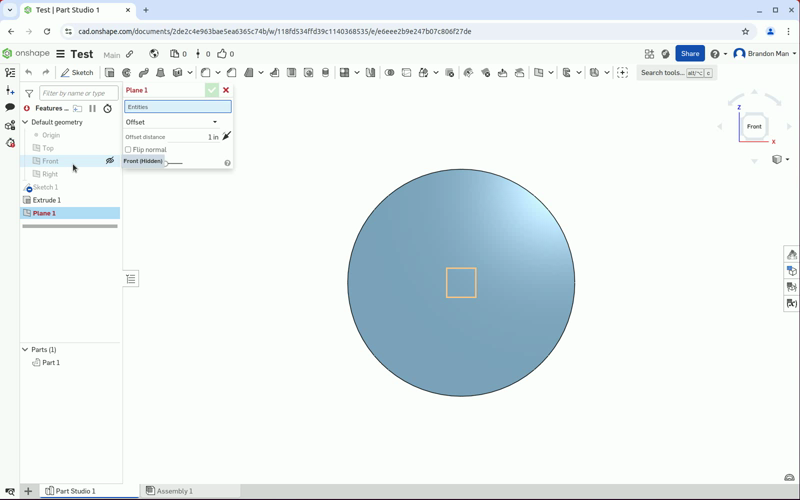
click(73, 163)
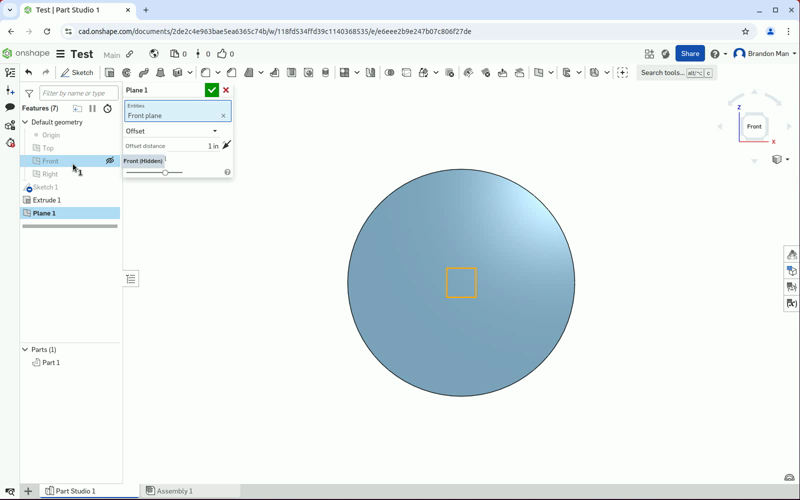
key(tab, 2)
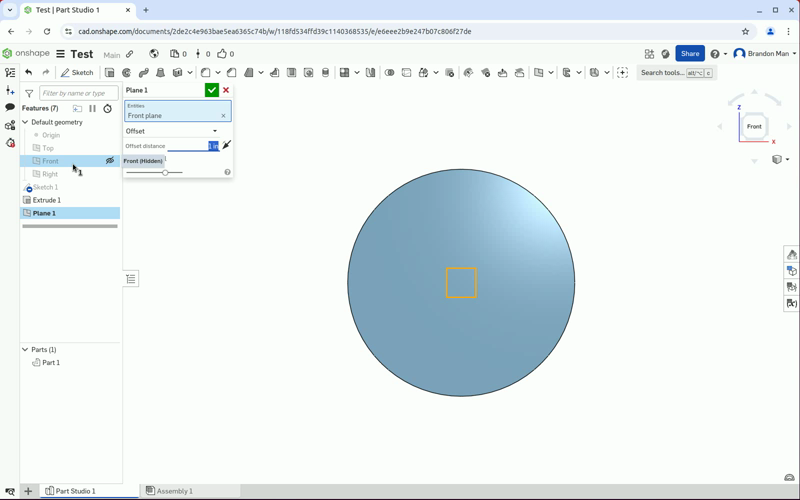
text(5.053)
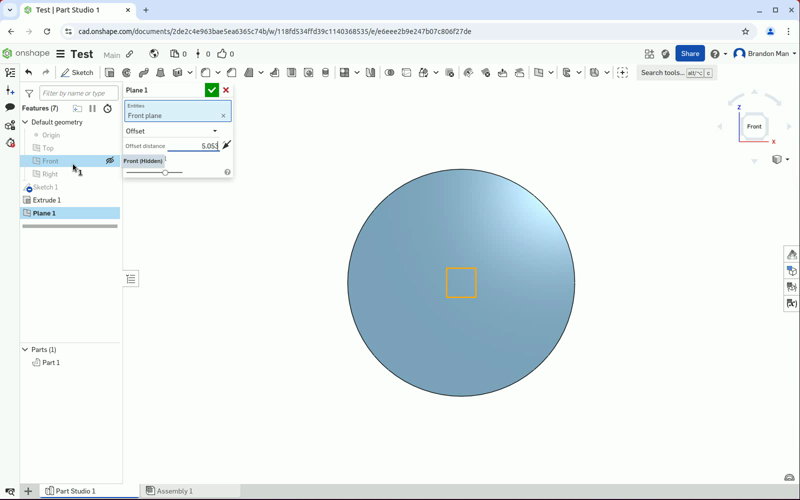
key(enter, 2)
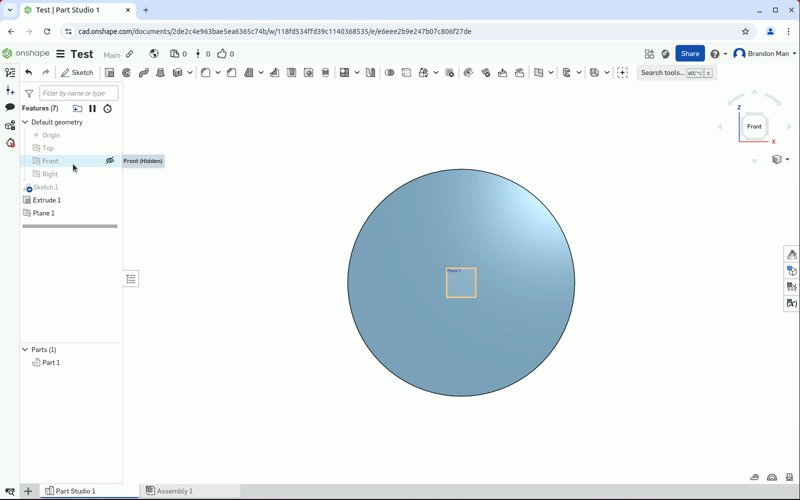
key(shift+s)
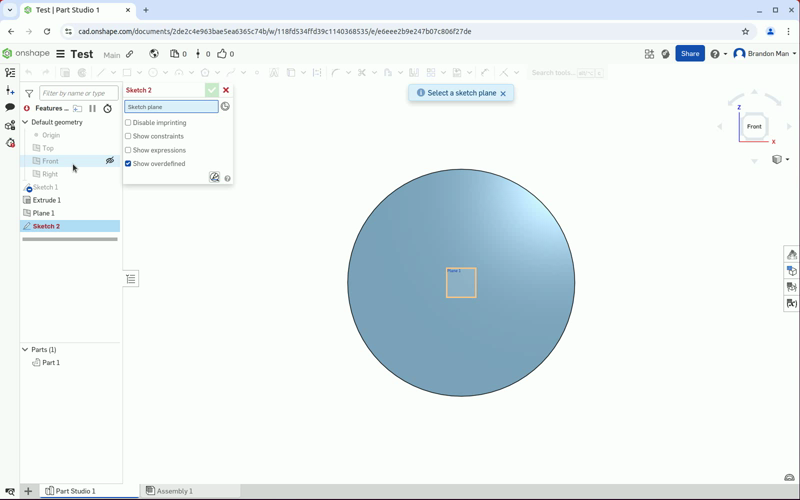
mouse_move(73, 215)
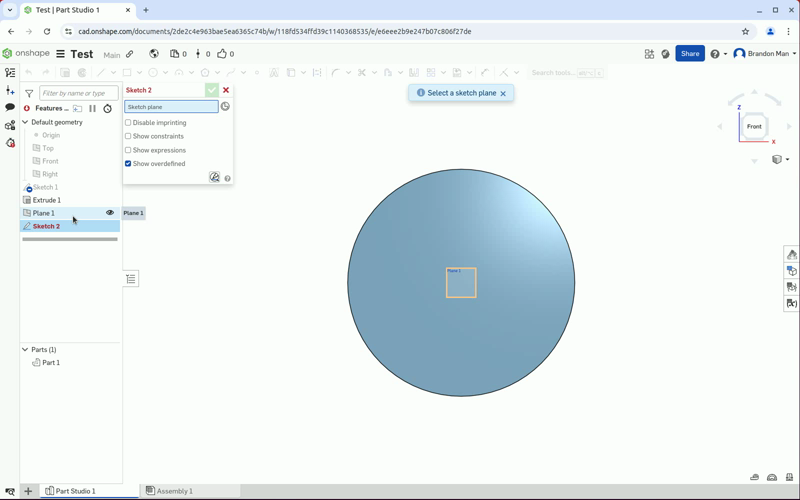
click(73, 215)
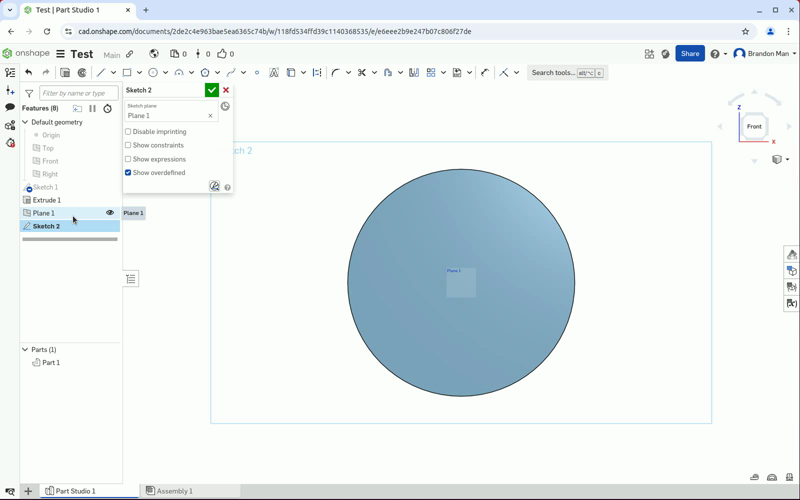
mouse_move(73, 352)
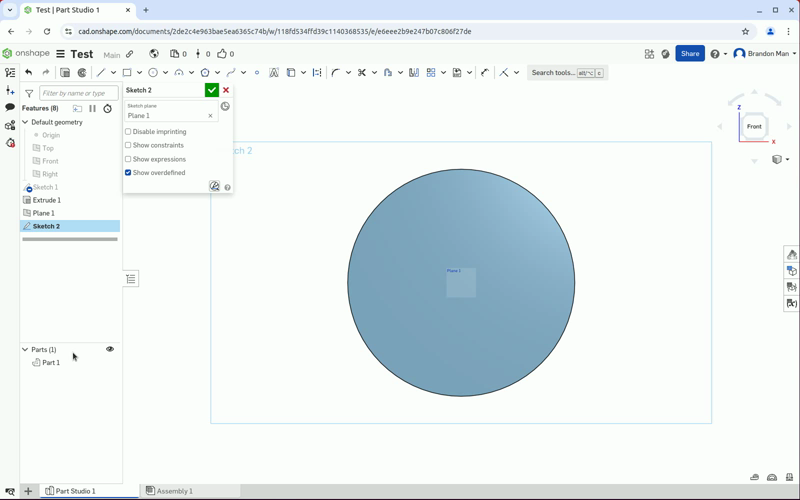
key(y)
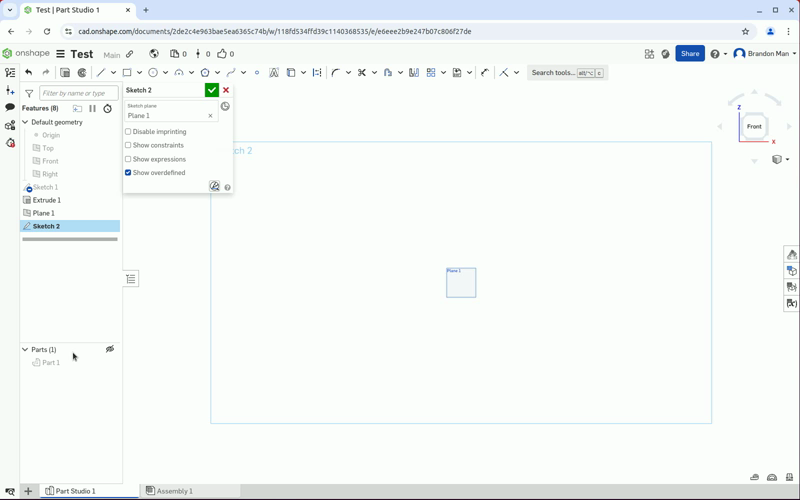
key(c)
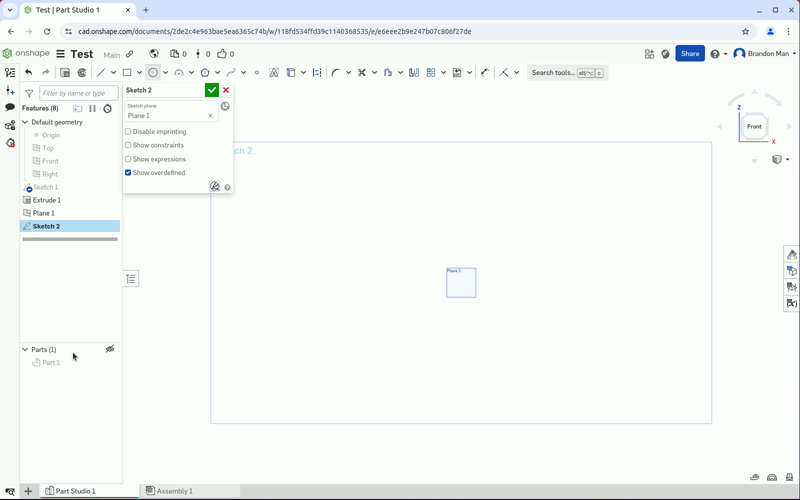
key_down(shift)
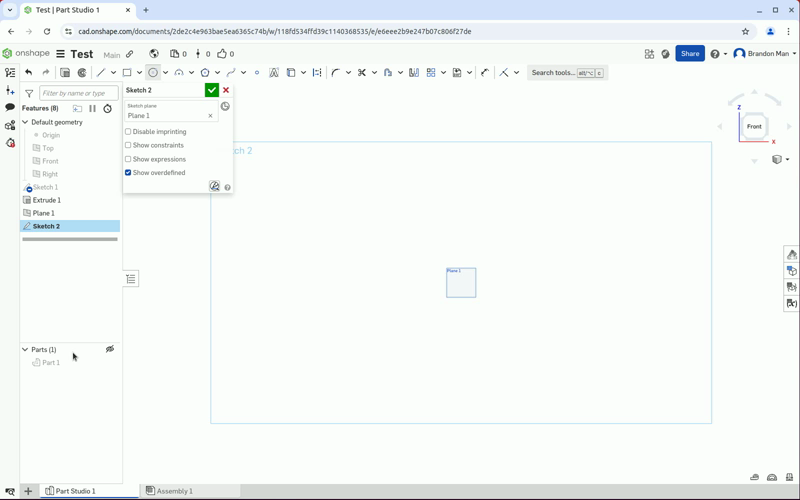
mouse_move(461, 282)
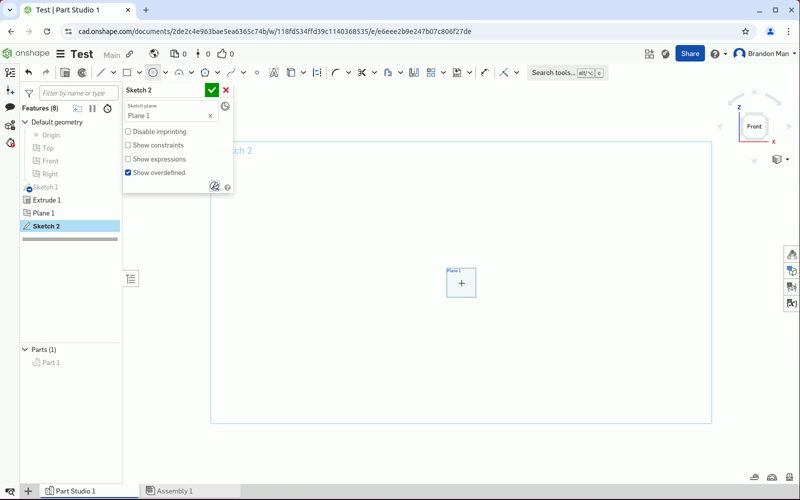
click(461, 282)
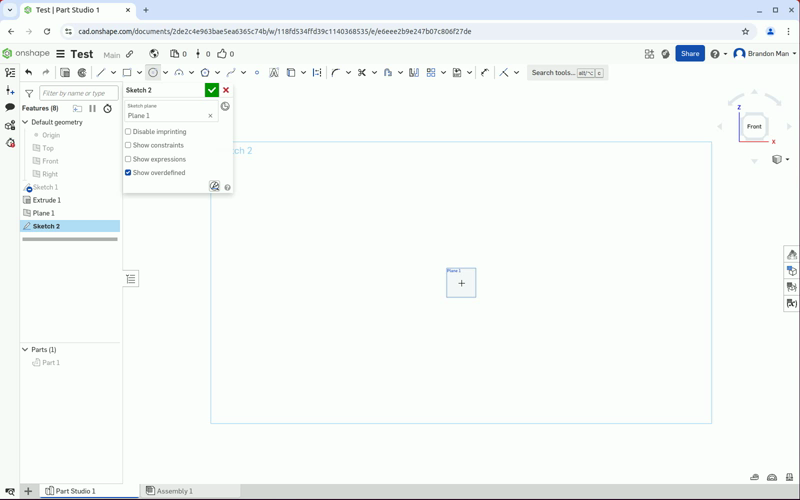
key_up(shift)
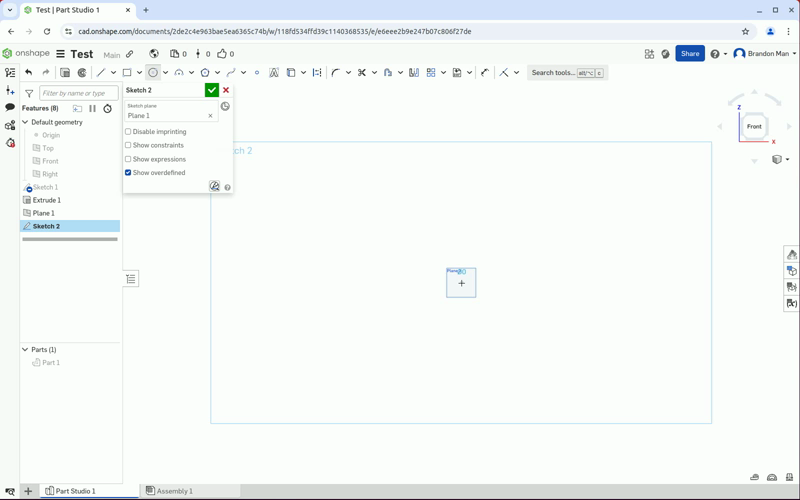
mouse_move(521, 282)
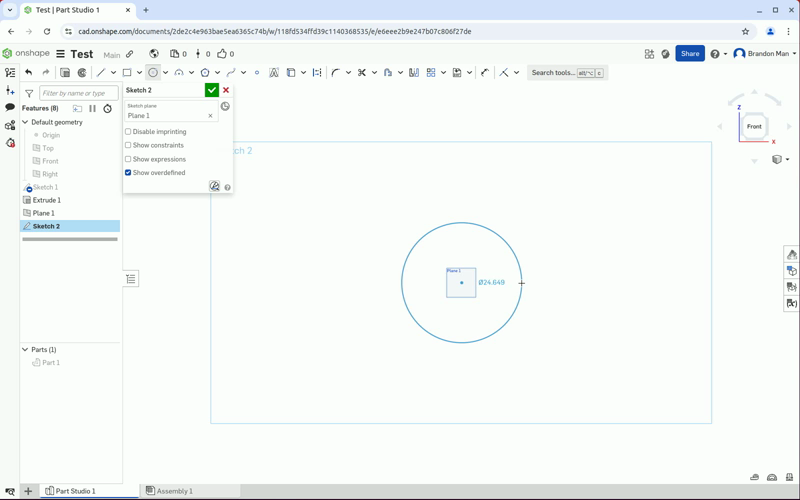
click(521, 282)
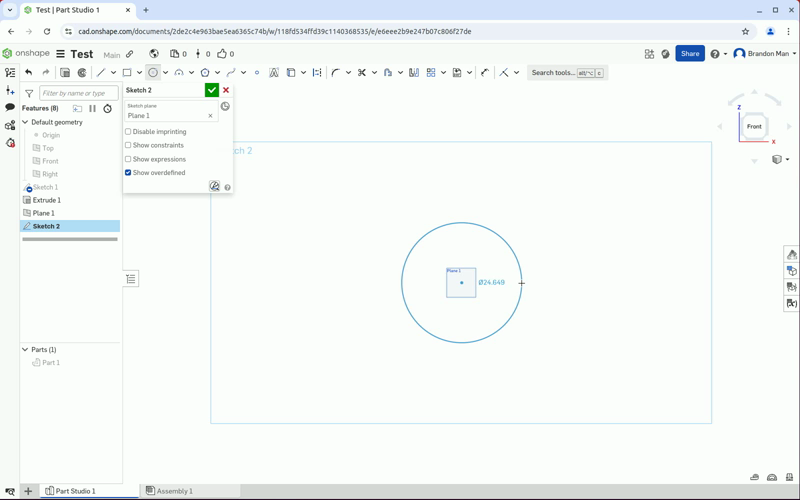
key(esc)
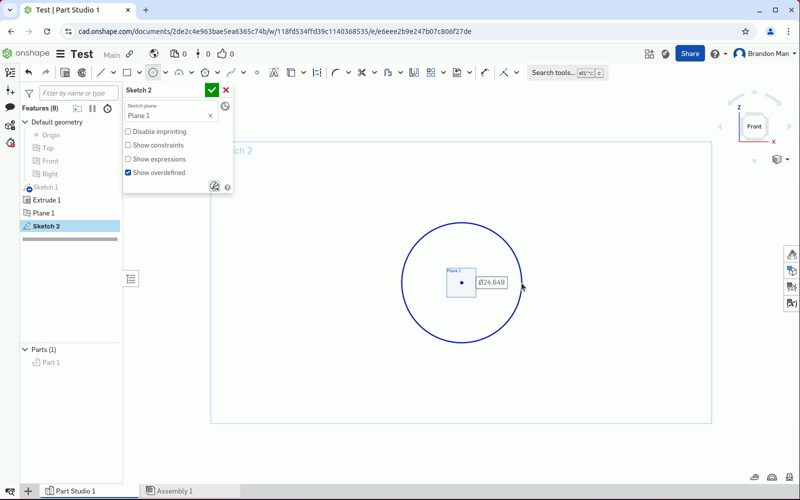
mouse_move(443, 325)
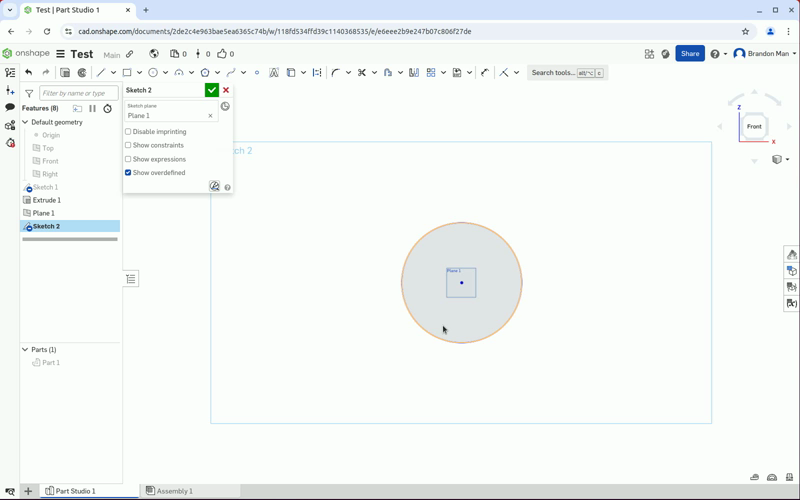
click(443, 325)
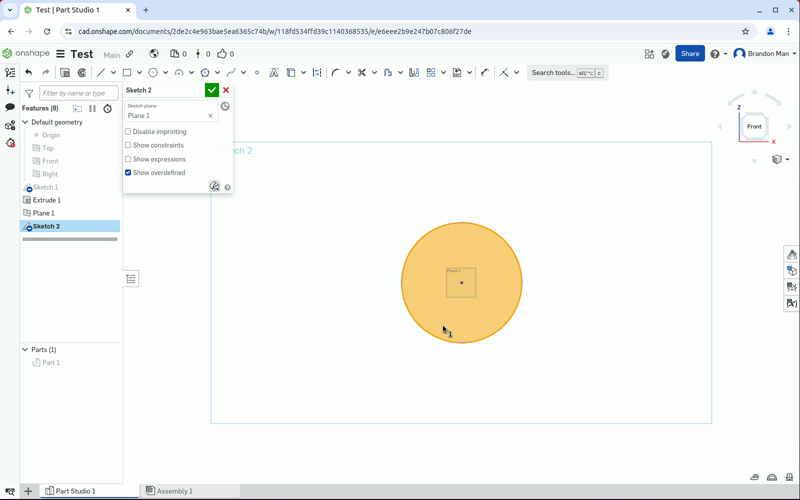
mouse_move(73, 352)
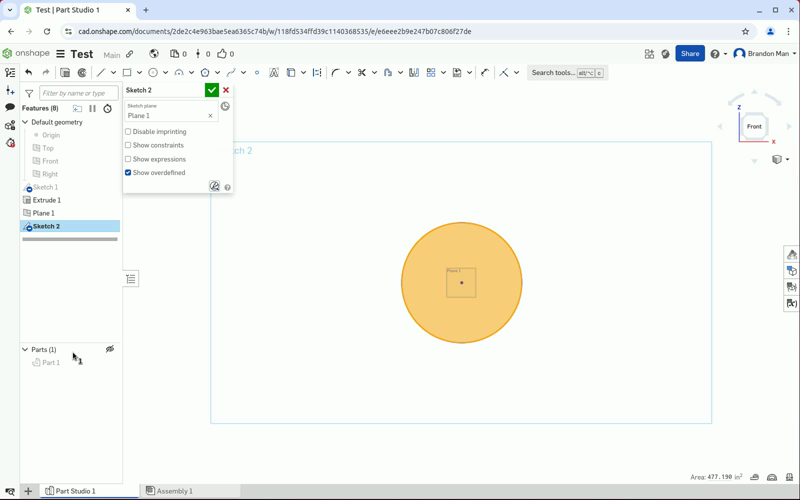
key(shift+y)
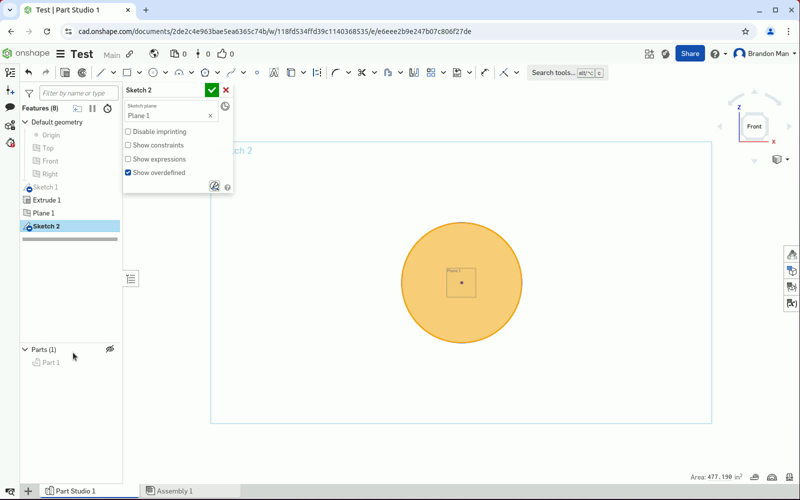
key(shift+e)
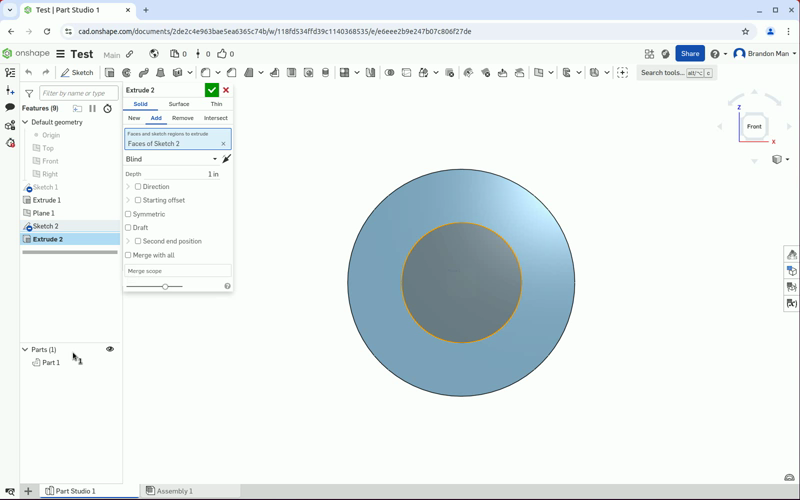
mouse_move(143, 106)
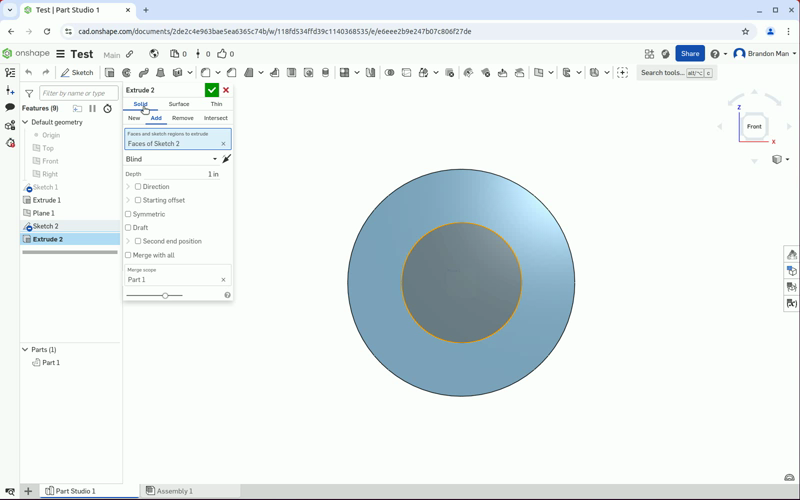
click(143, 106)
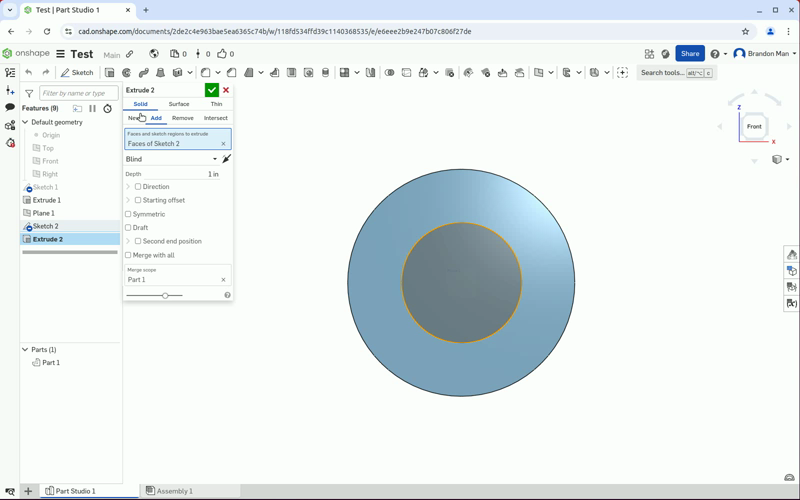
mouse_move(137, 120)
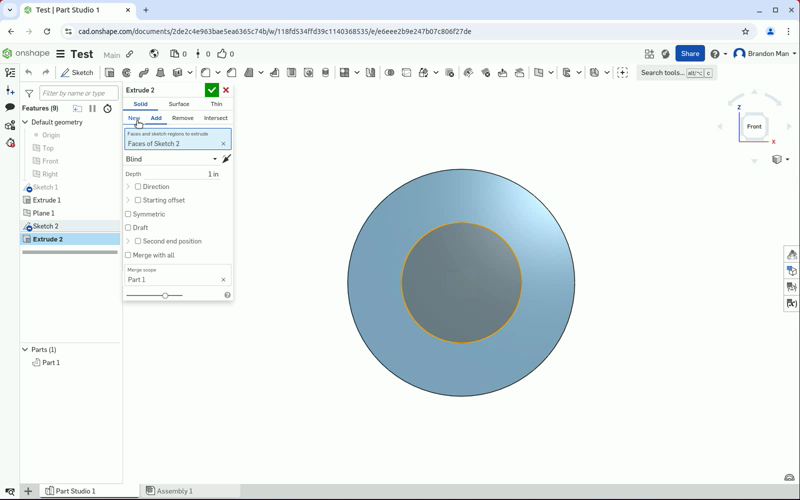
click(137, 120)
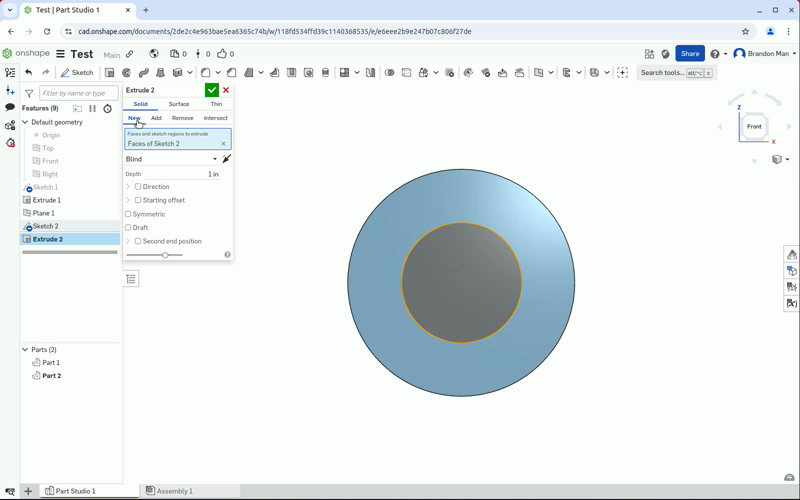
key(tab, 4)
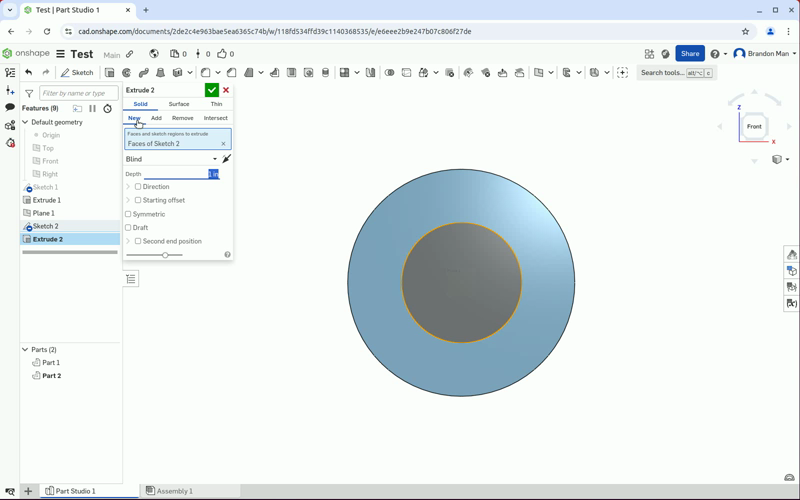
text(5.055)
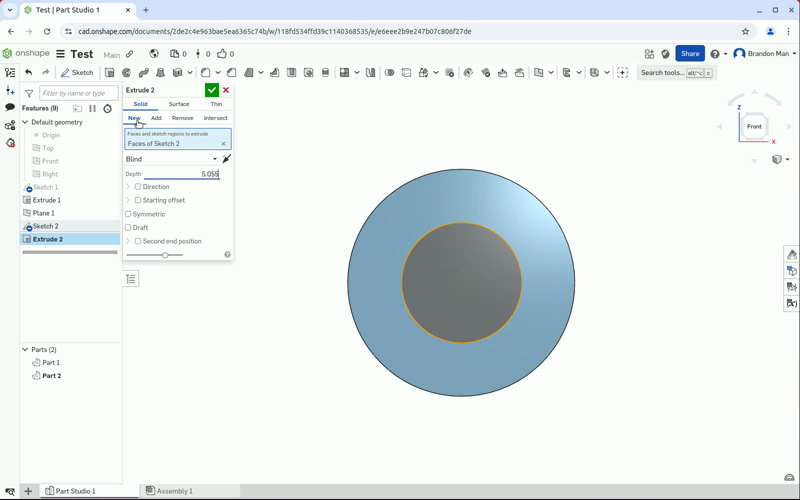
key(enter)
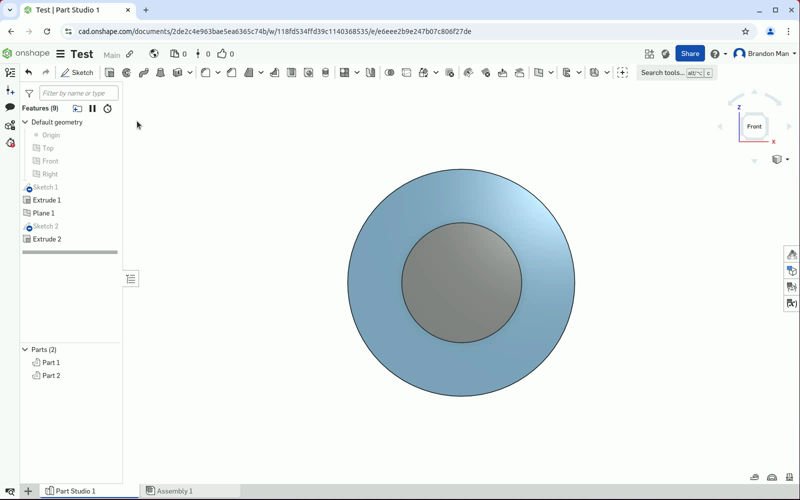
key(shift+h)
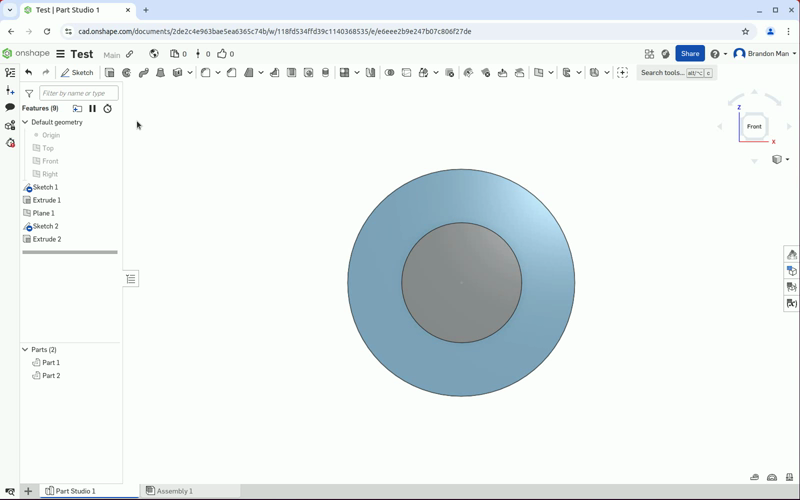
key(shift+h)
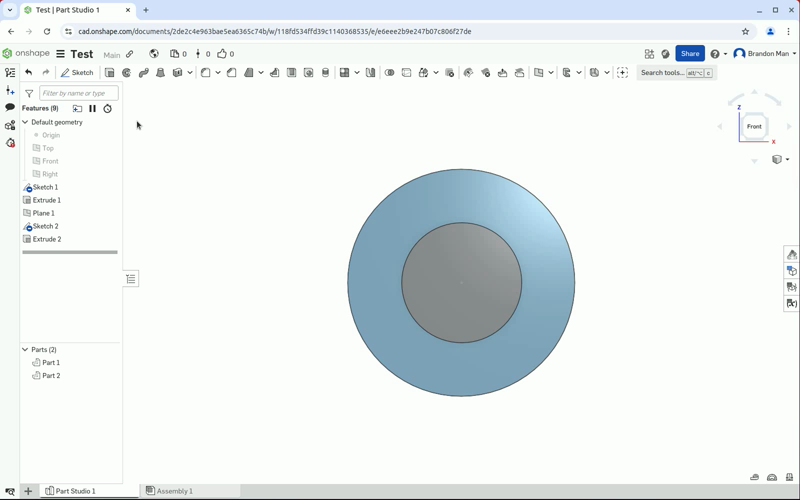
key(shift+7)
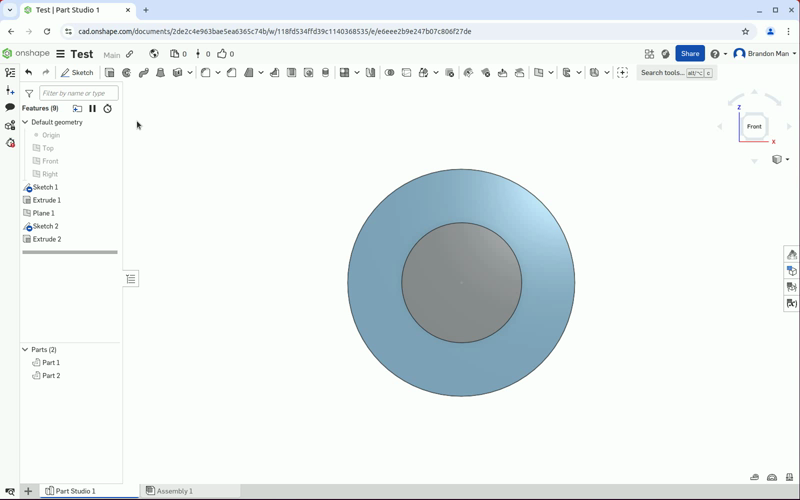
key(left, 2)
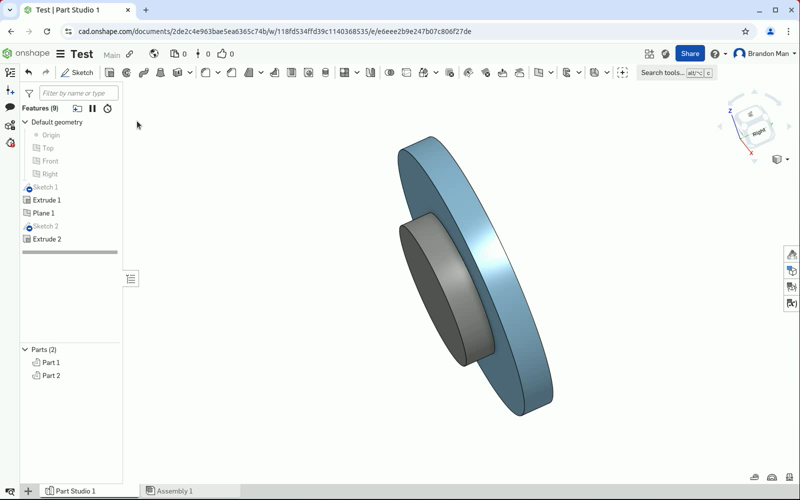
key(down, 2)
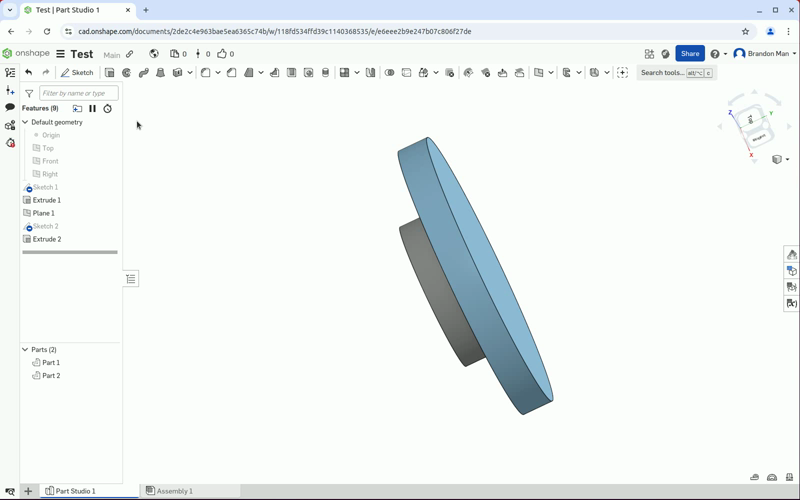
key(up, 2)
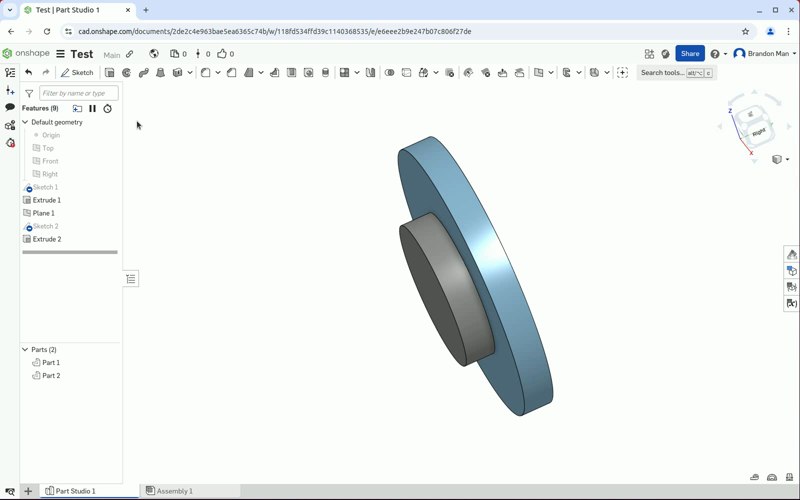
key(right, 2)
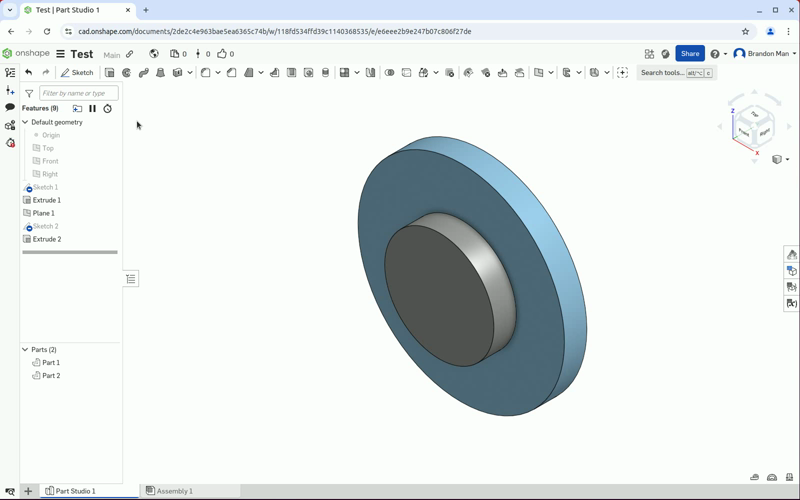
mouse_move(73, 189)
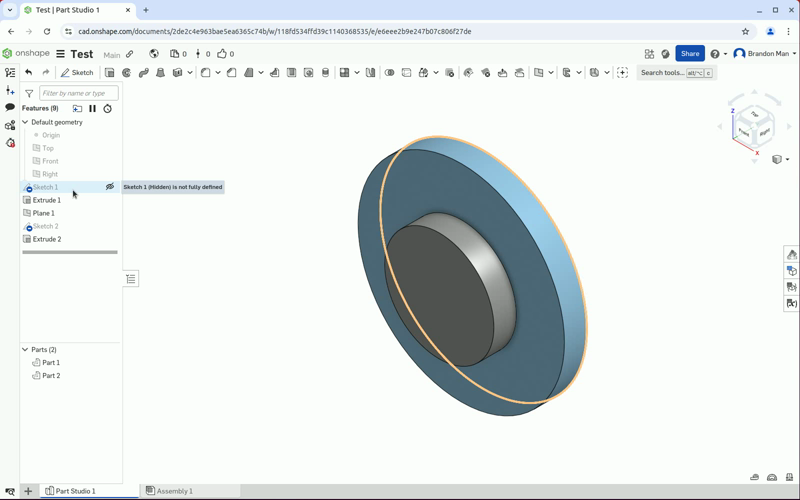
click(73, 189)